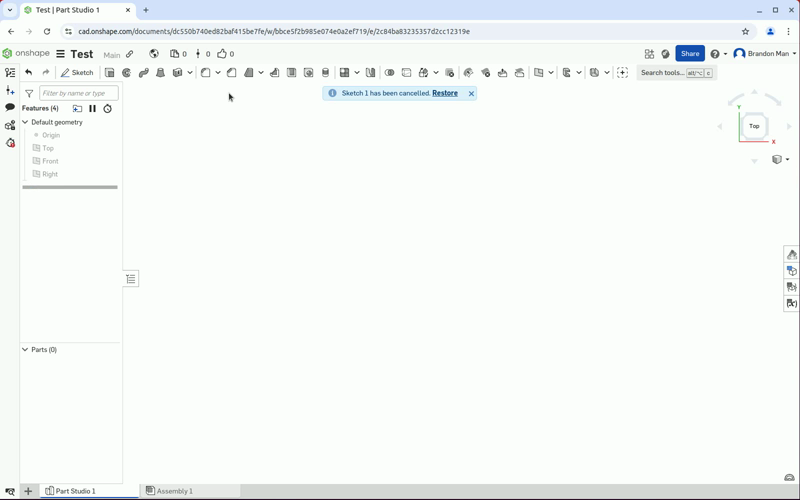
key(shift+h)
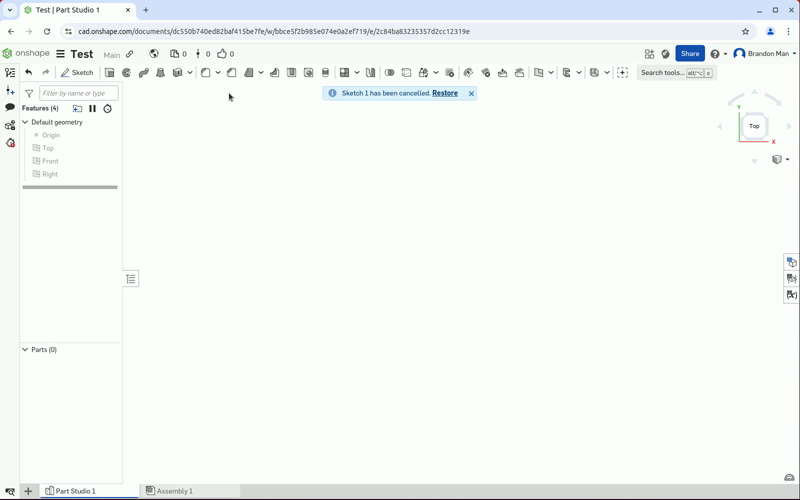
key(shift+s)
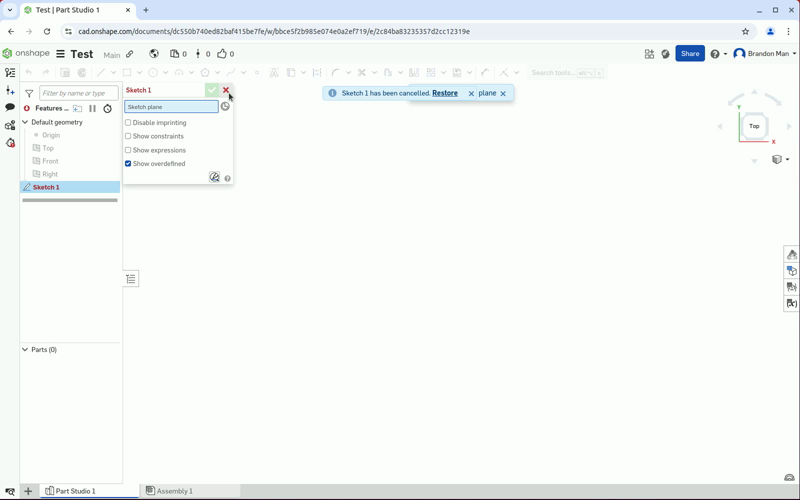
mouse_move(73, 150)
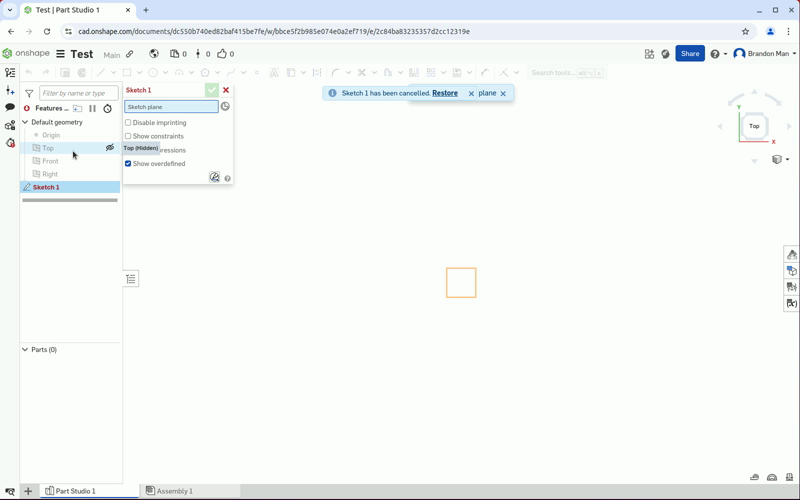
click(73, 150)
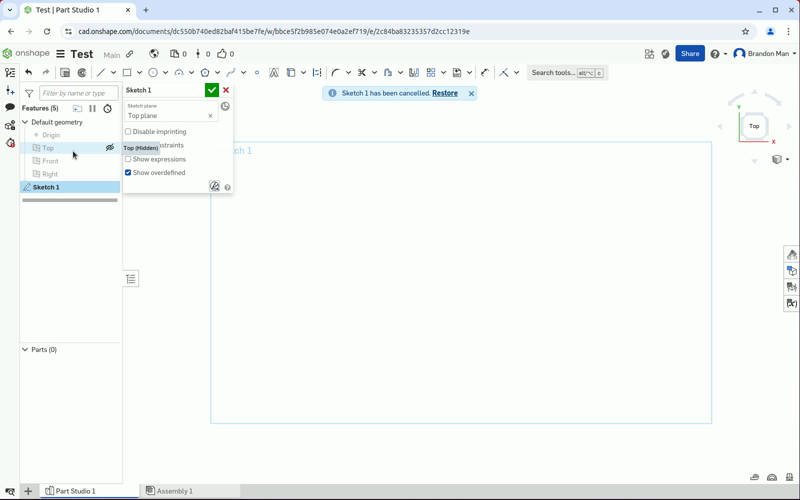
mouse_move(73, 352)
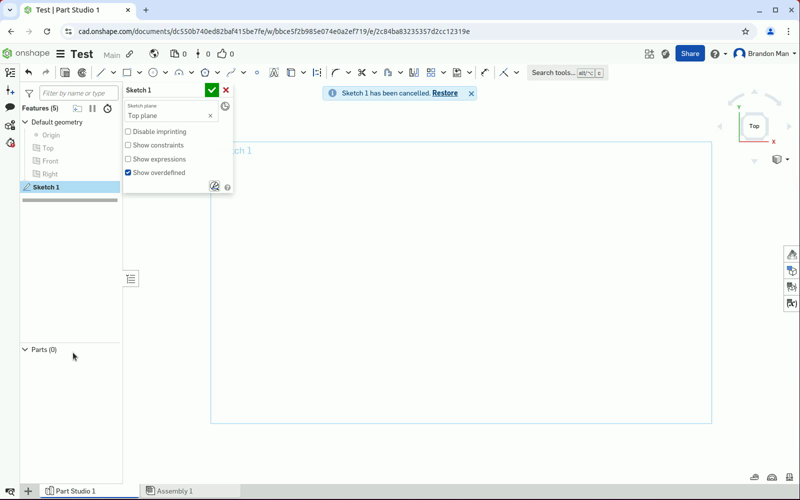
key(y)
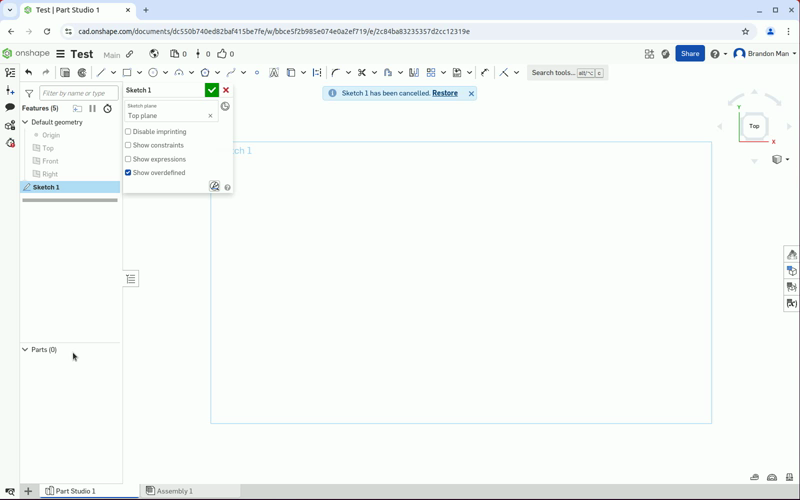
key(c)
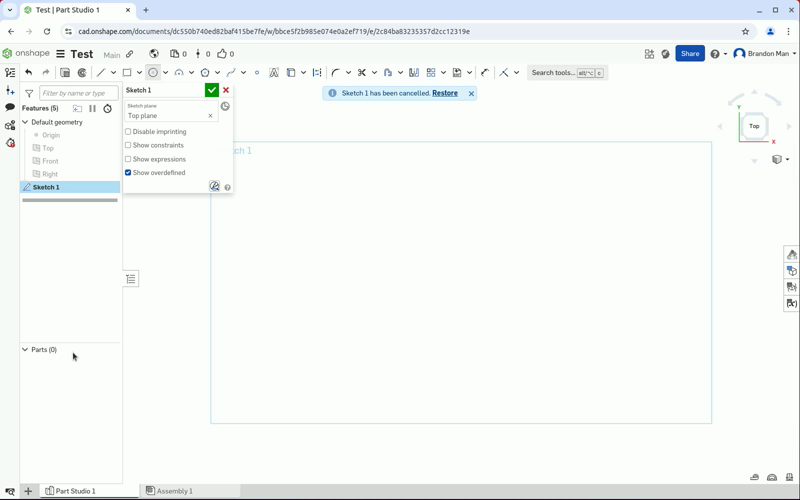
key_down(shift)
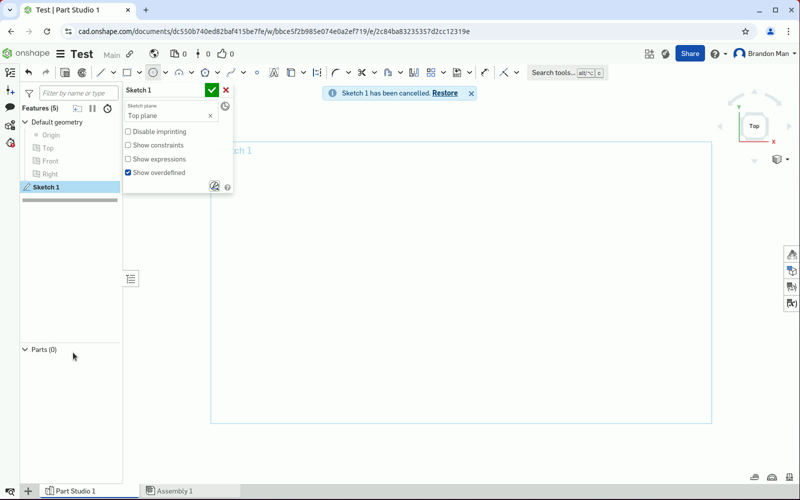
mouse_move(461, 282)
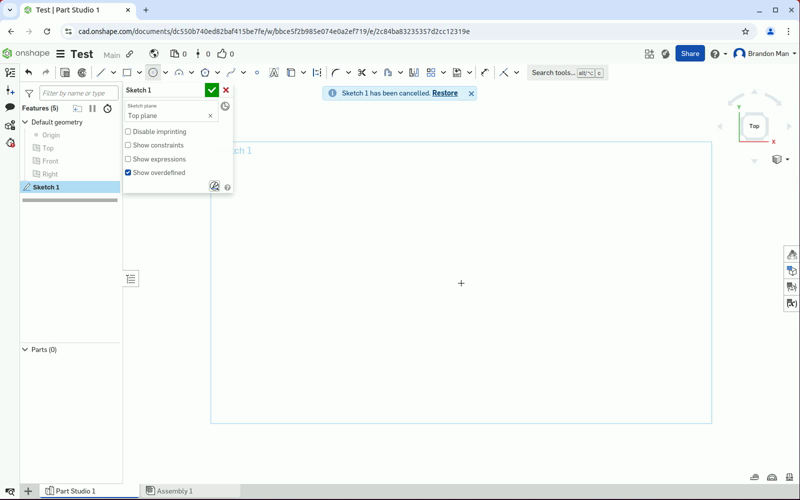
click(461, 282)
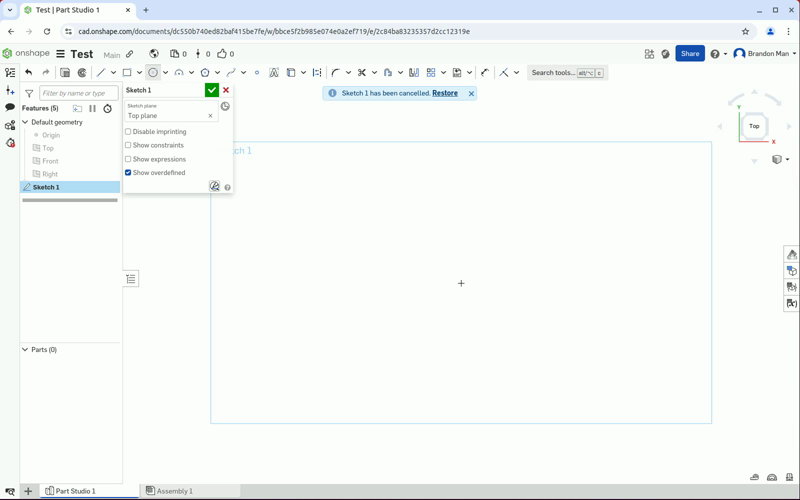
key_up(shift)
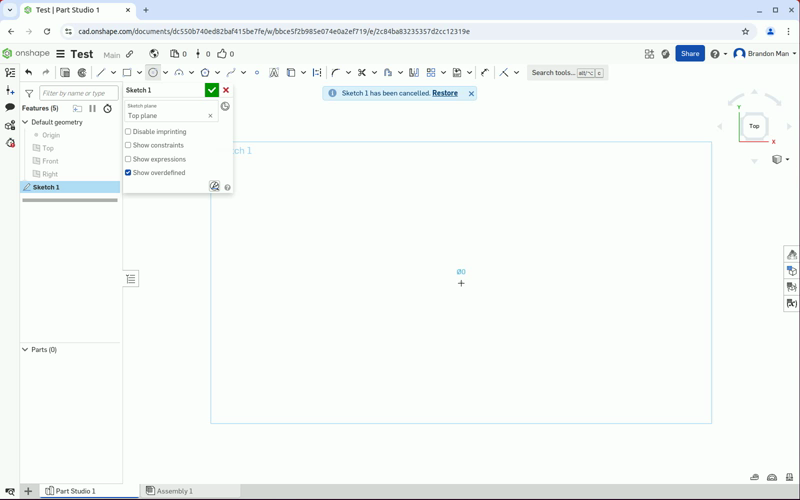
mouse_move(574, 282)
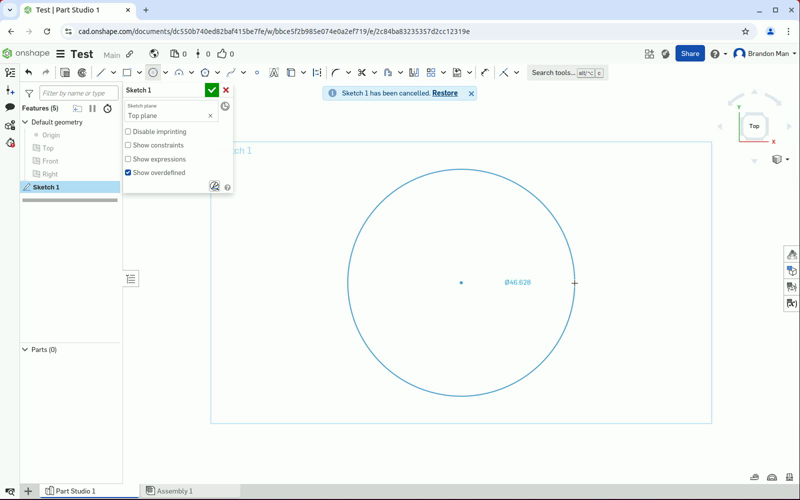
click(574, 282)
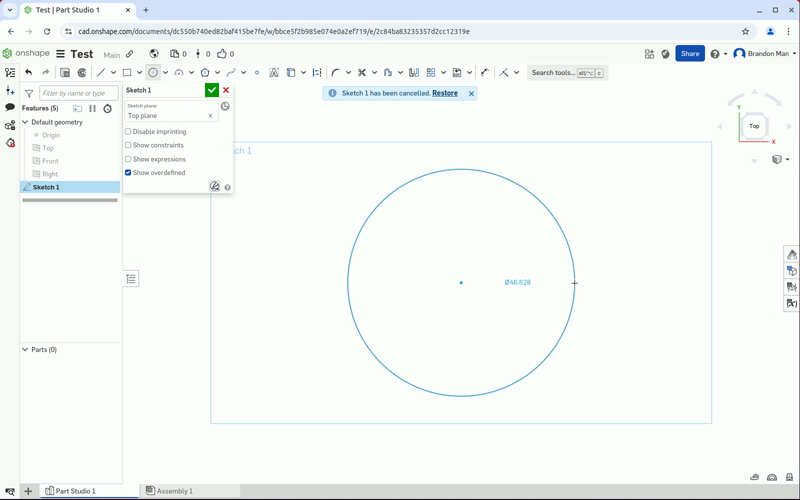
key(esc)
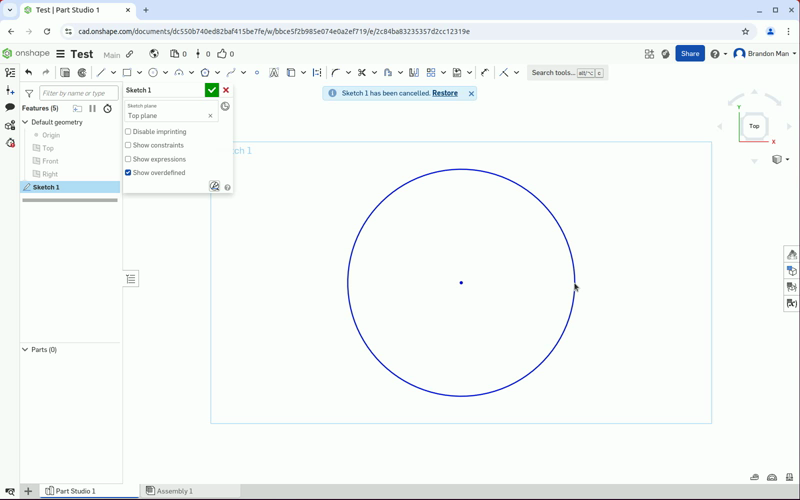
mouse_move(520, 233)
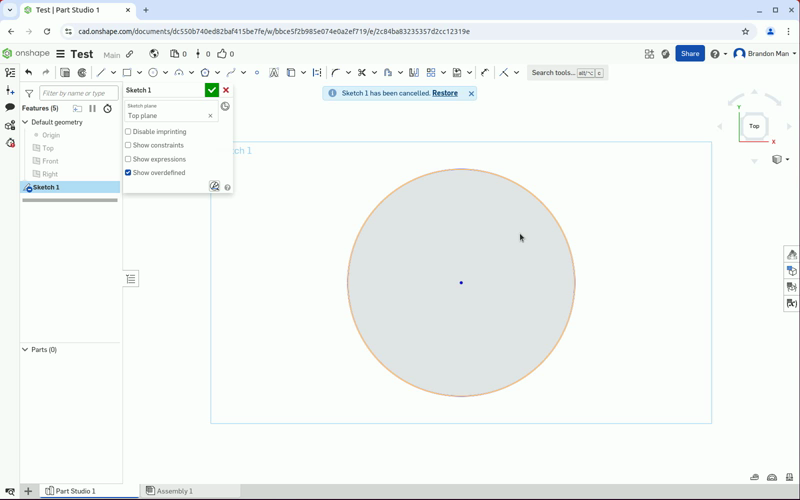
click(520, 233)
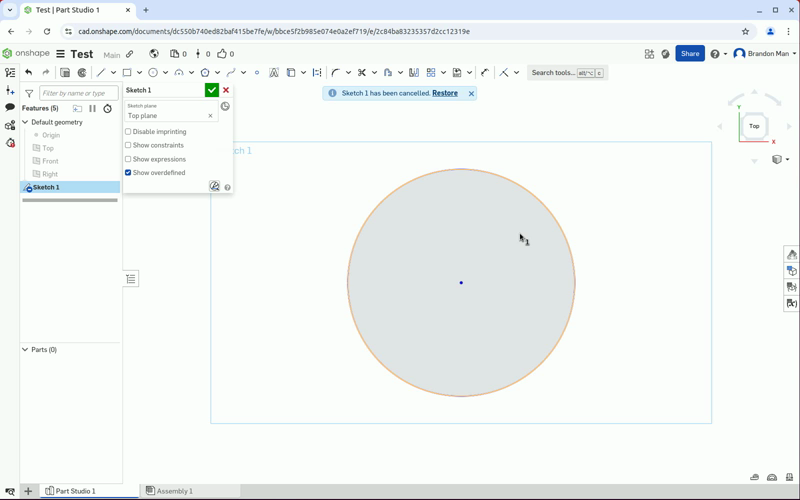
mouse_move(73, 352)
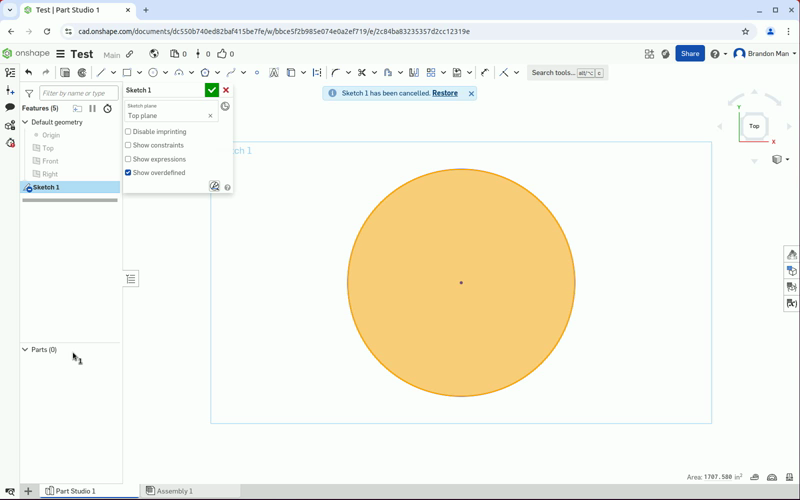
key(shift+y)
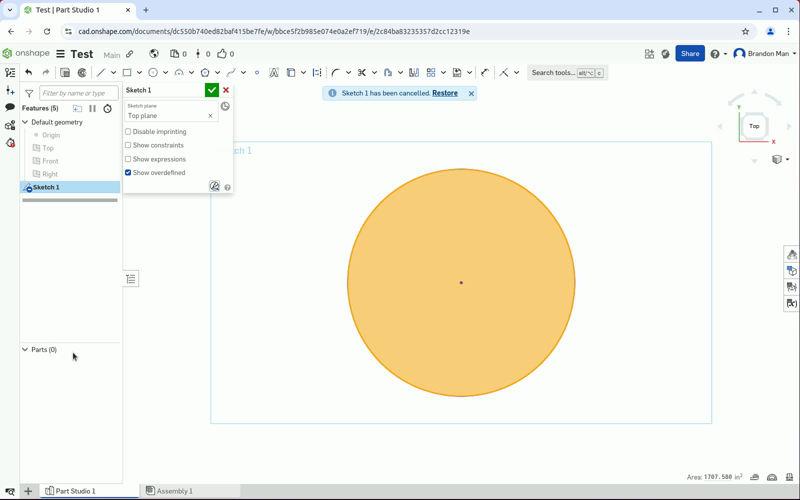
key(shift+e)
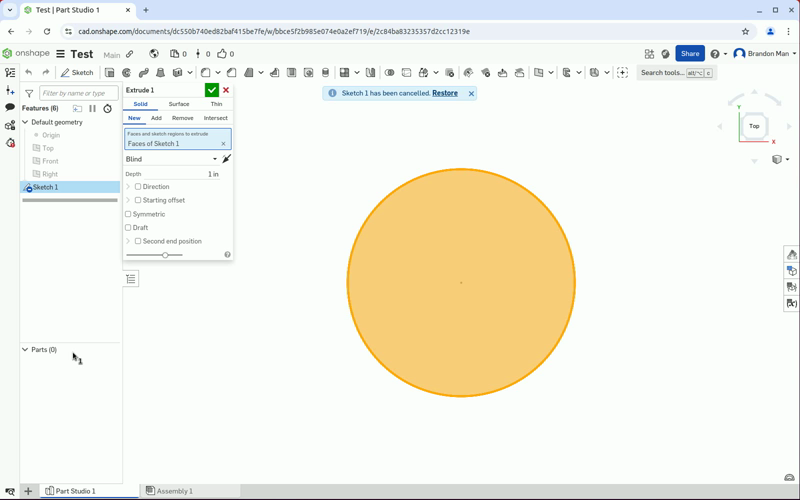
mouse_move(143, 106)
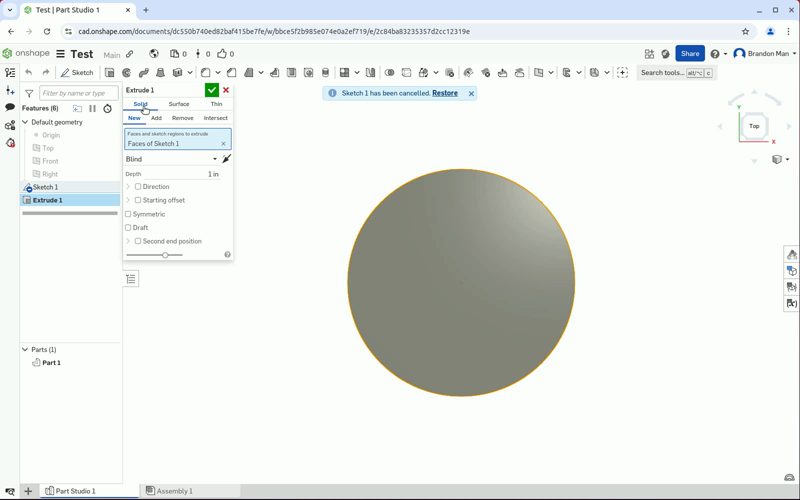
click(143, 106)
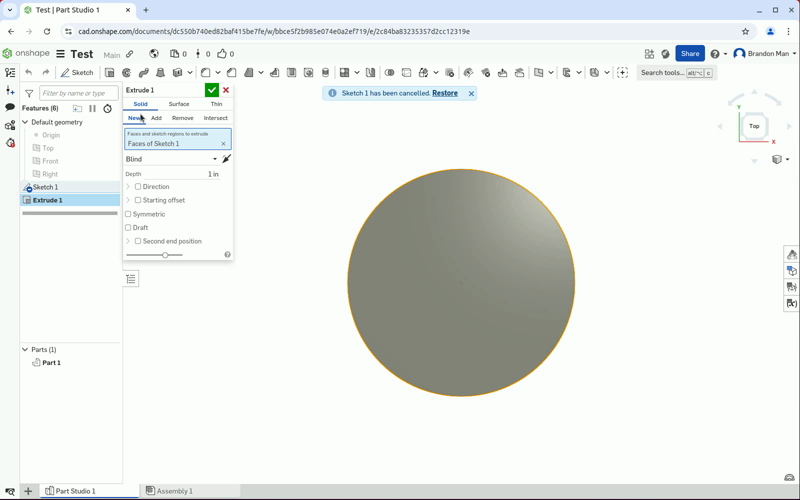
mouse_move(137, 120)
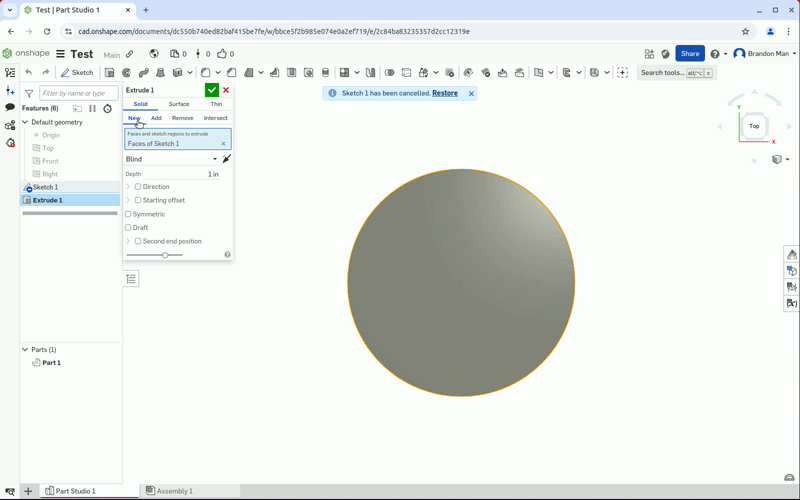
click(137, 120)
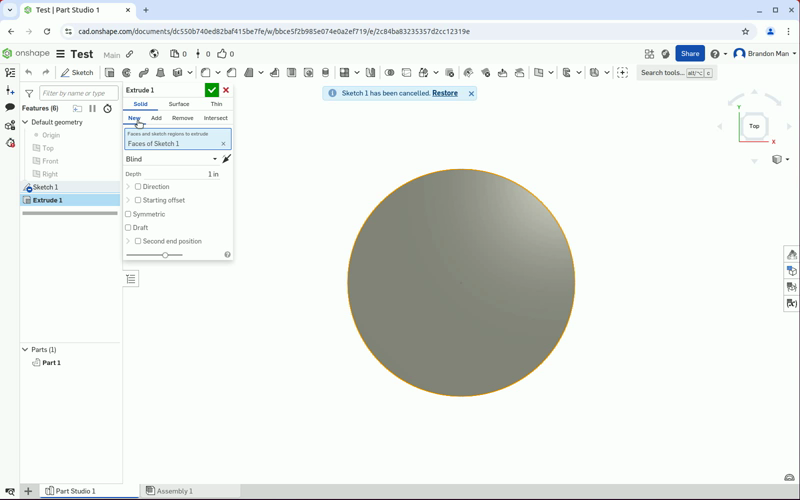
key(tab, 4)
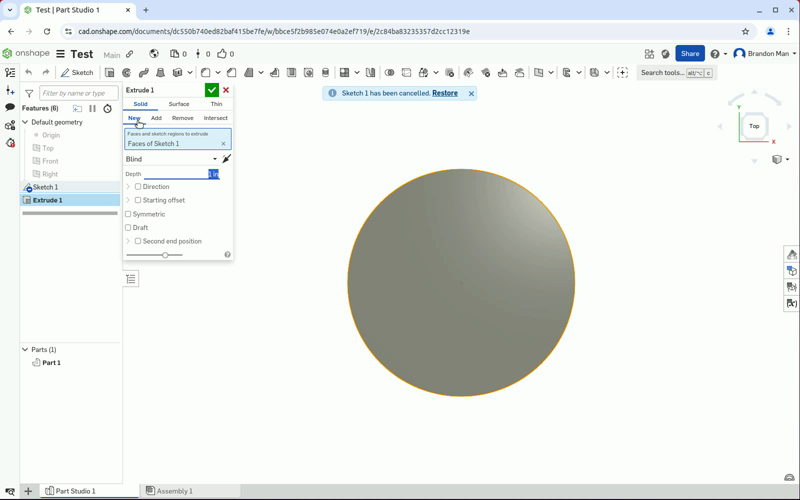
text(4.574)
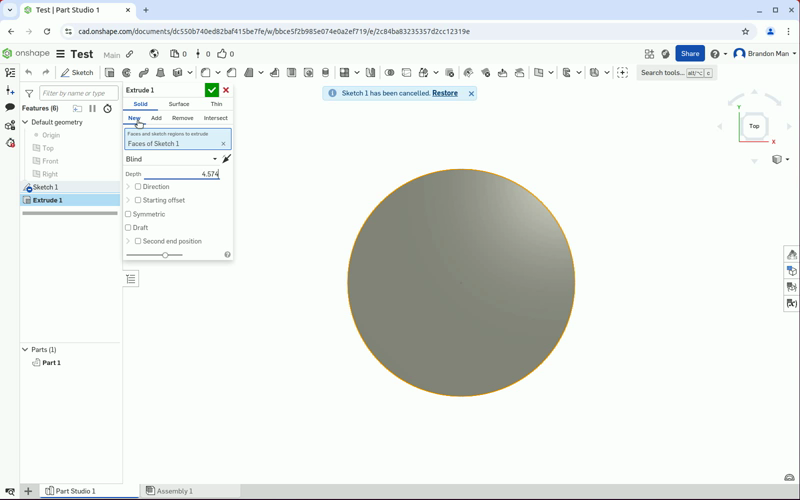
key(enter)
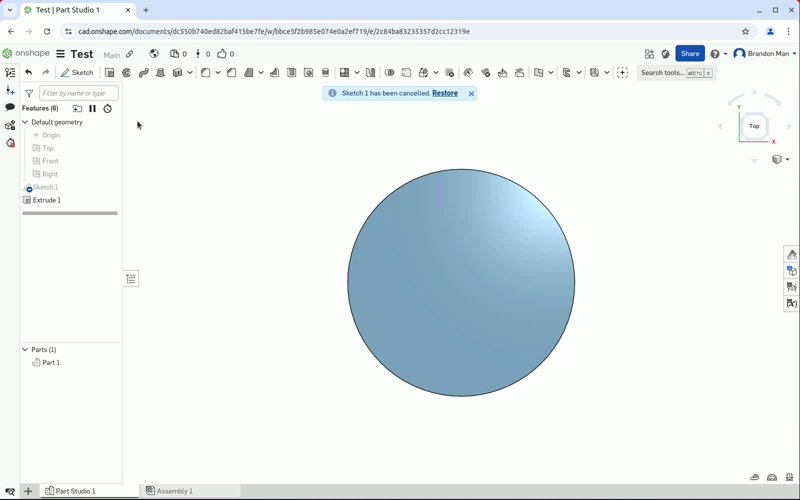
key(shift+h)
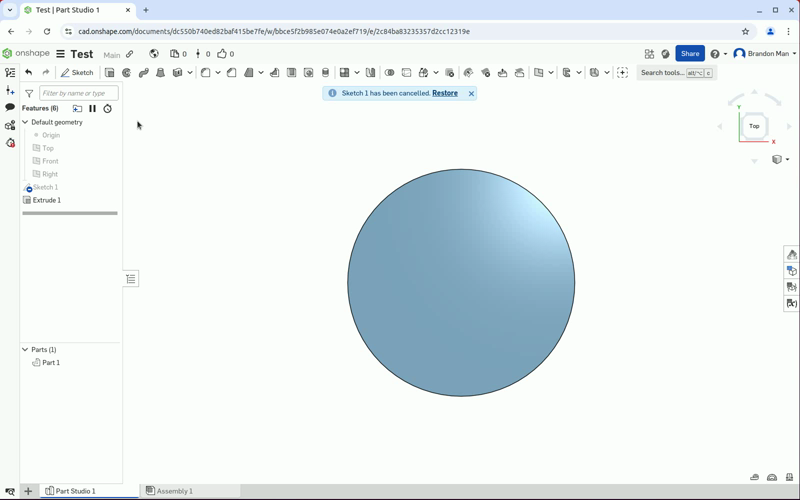
key(shift+h)
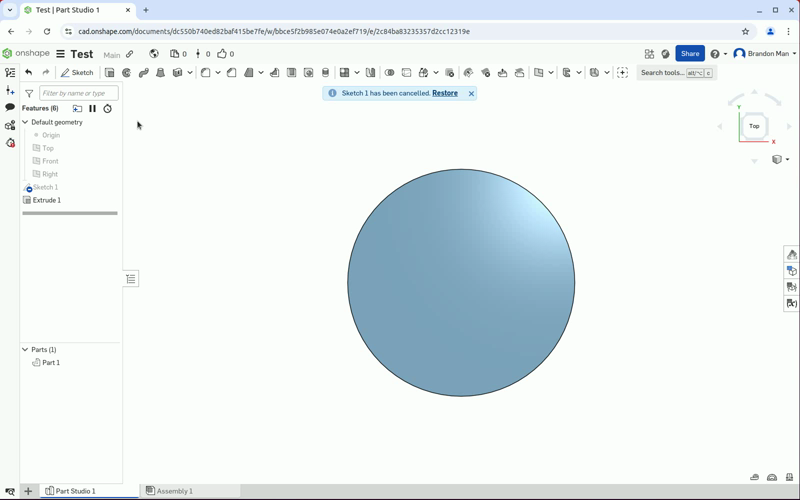
mouse_move(73, 189)
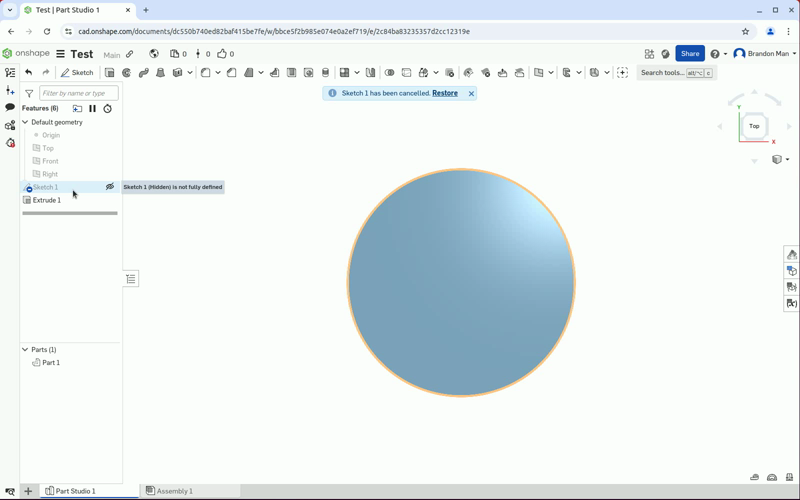
click(73, 189)
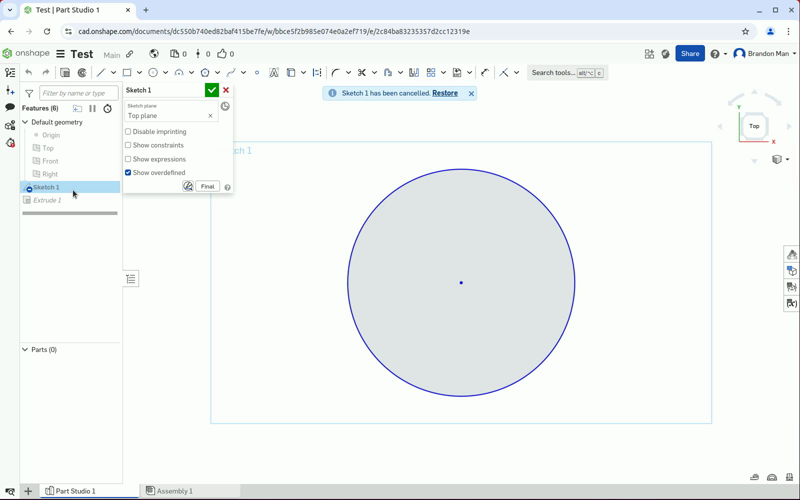
mouse_move(229, 92)
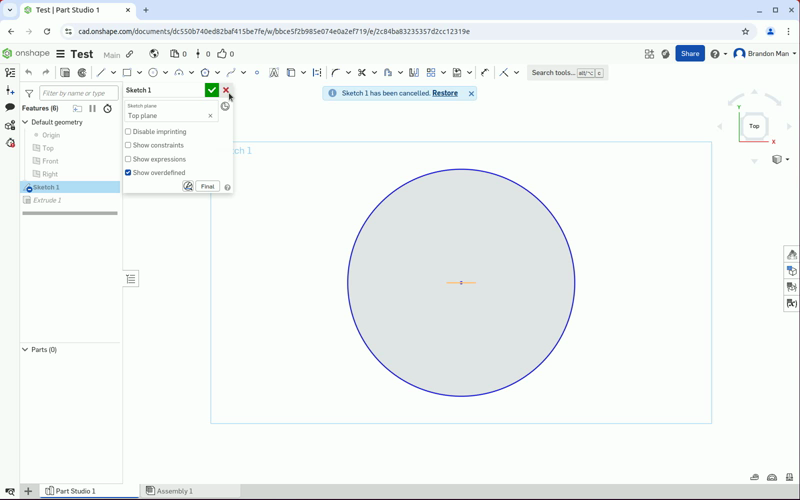
click(229, 92)
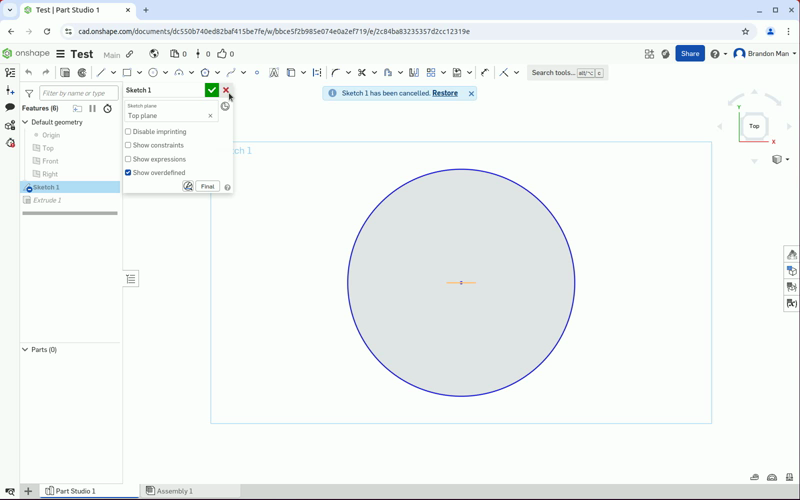
key(shift+s)
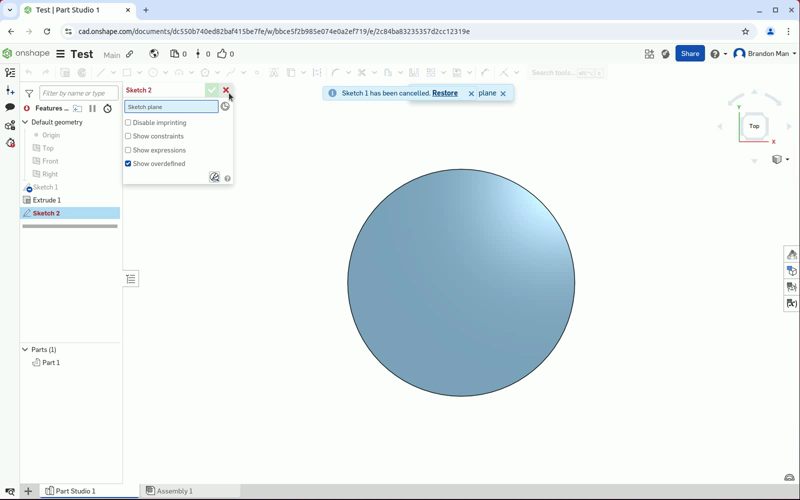
mouse_move(73, 150)
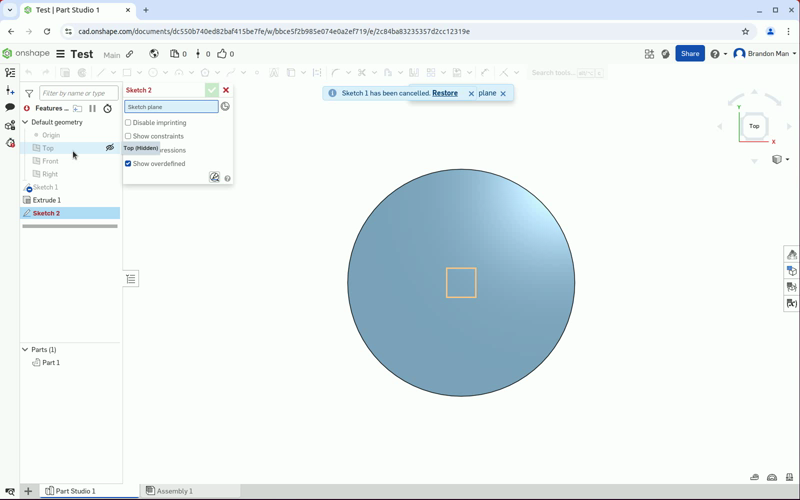
click(73, 150)
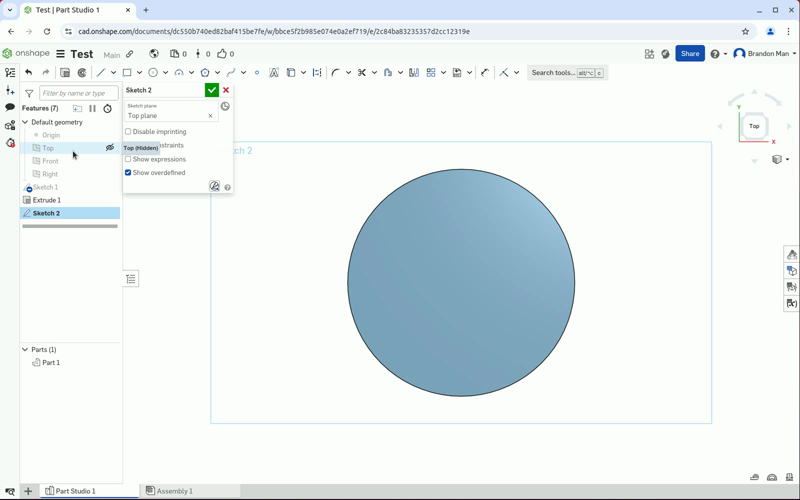
mouse_move(73, 352)
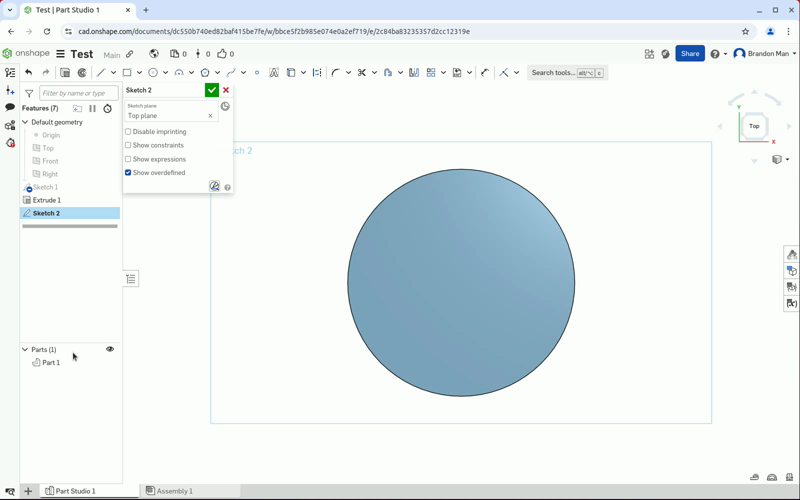
key(y)
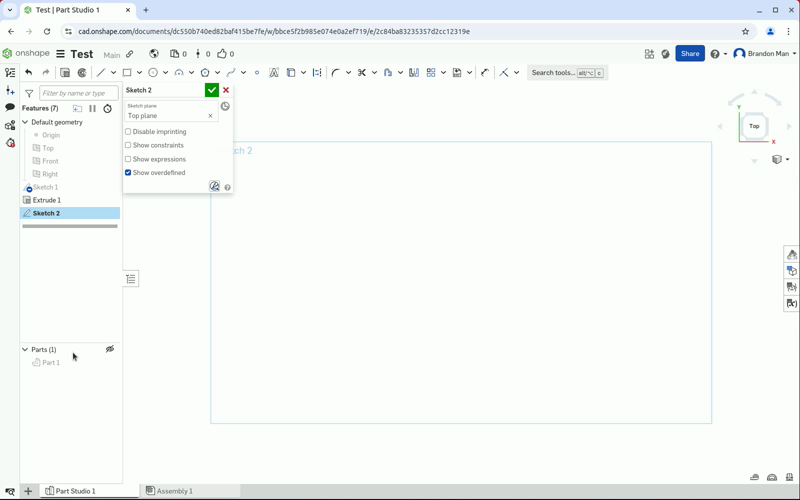
key(c)
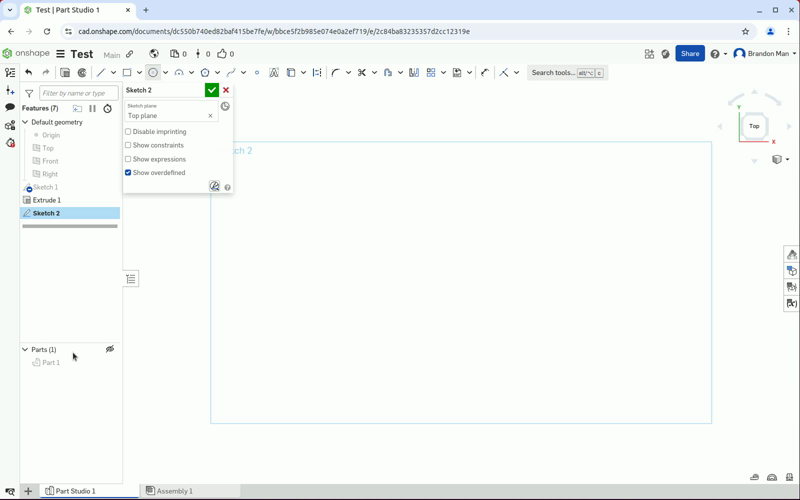
key_down(shift)
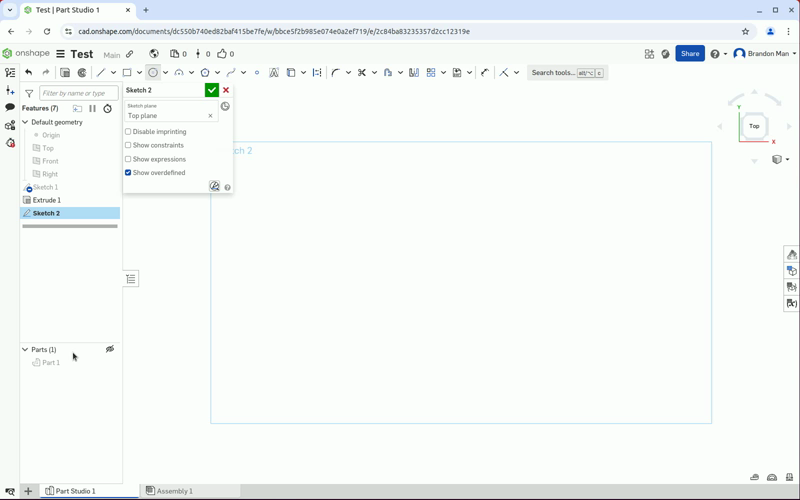
mouse_move(460, 282)
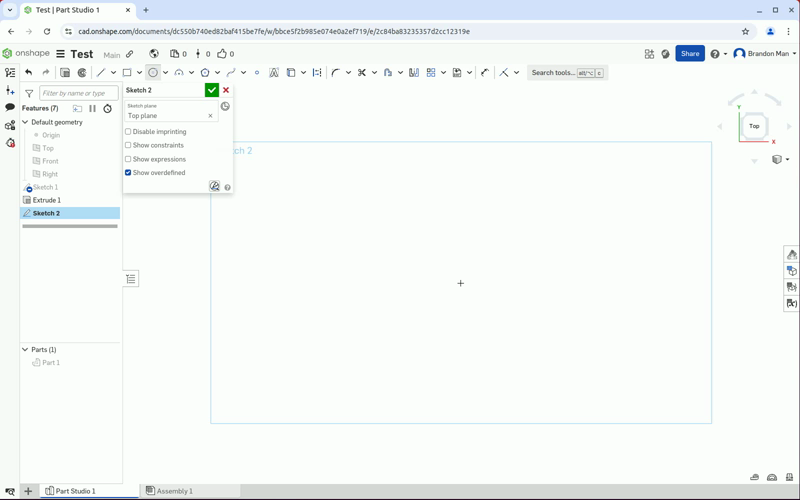
click(460, 282)
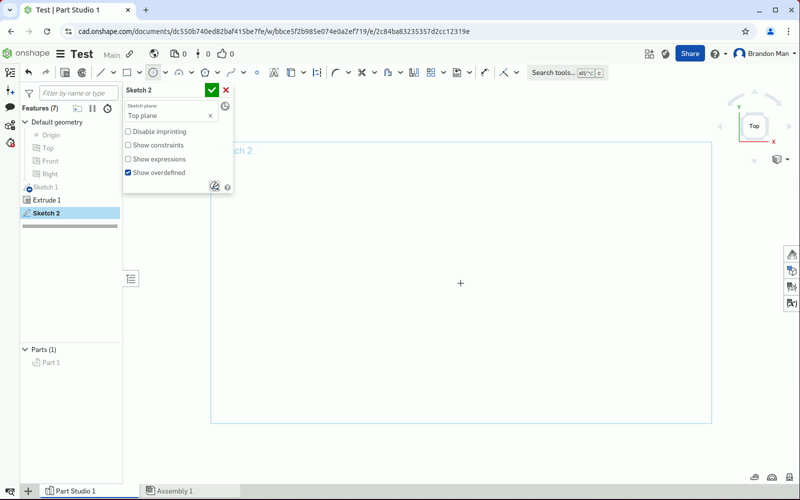
key_up(shift)
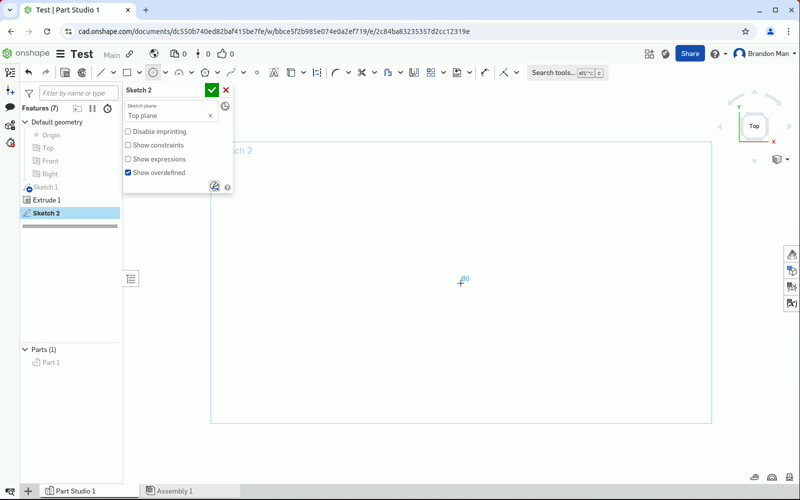
mouse_move(498, 282)
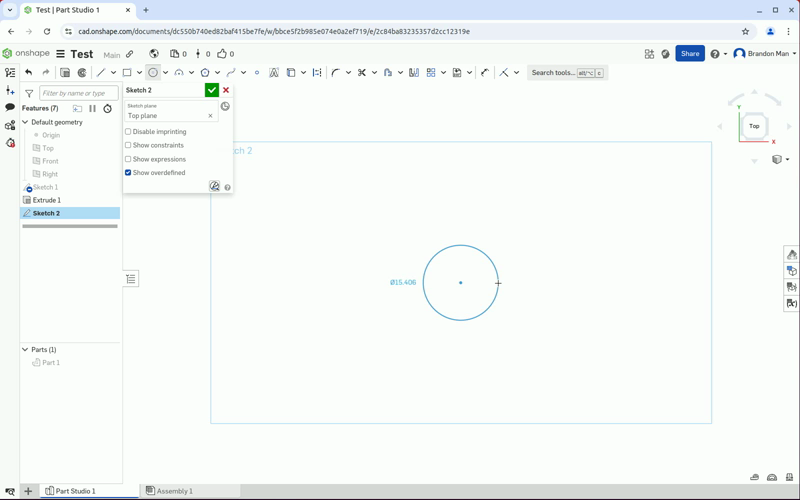
click(498, 282)
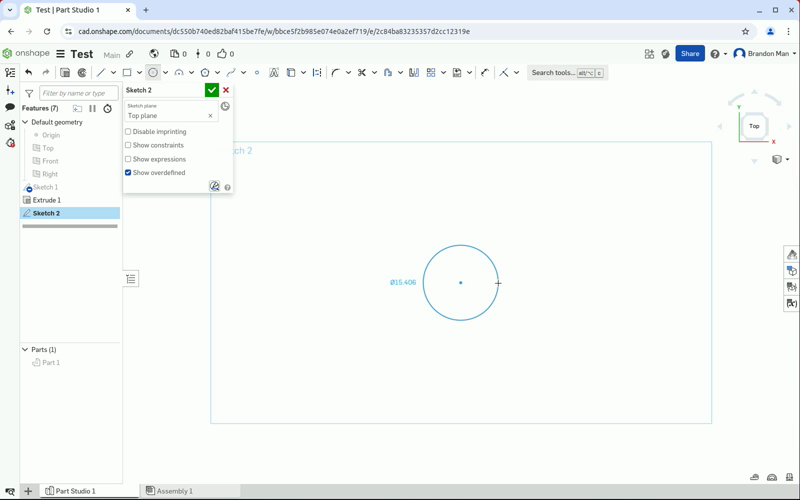
key(esc)
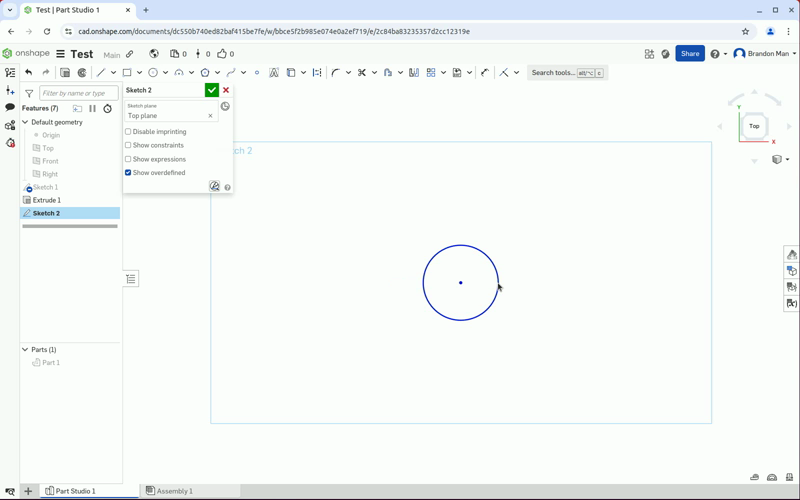
mouse_move(438, 307)
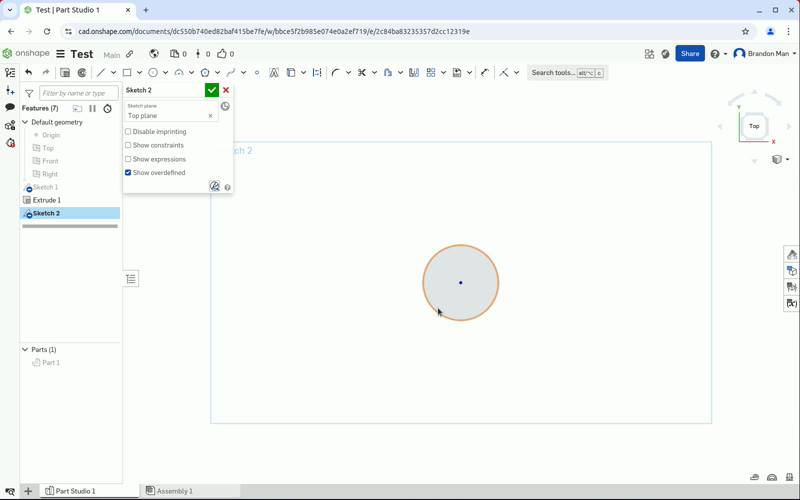
click(438, 307)
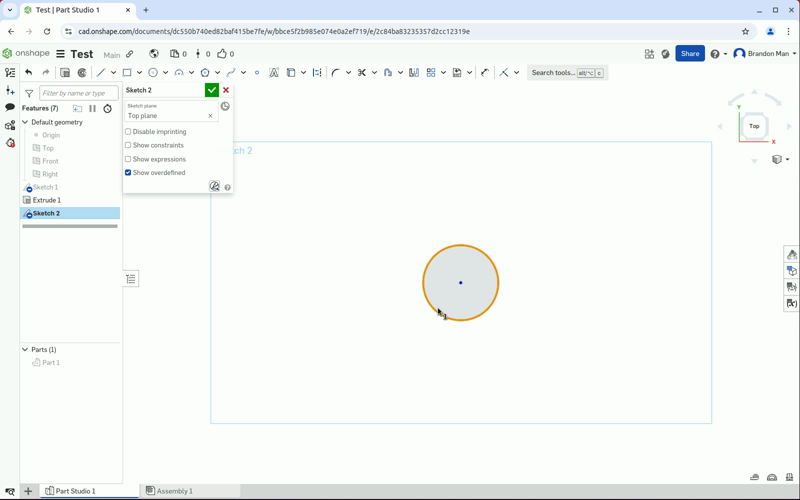
mouse_move(73, 352)
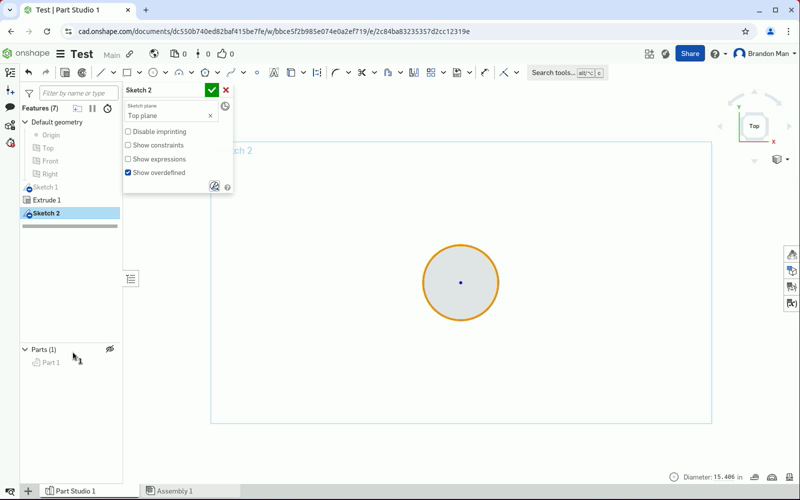
key(shift+y)
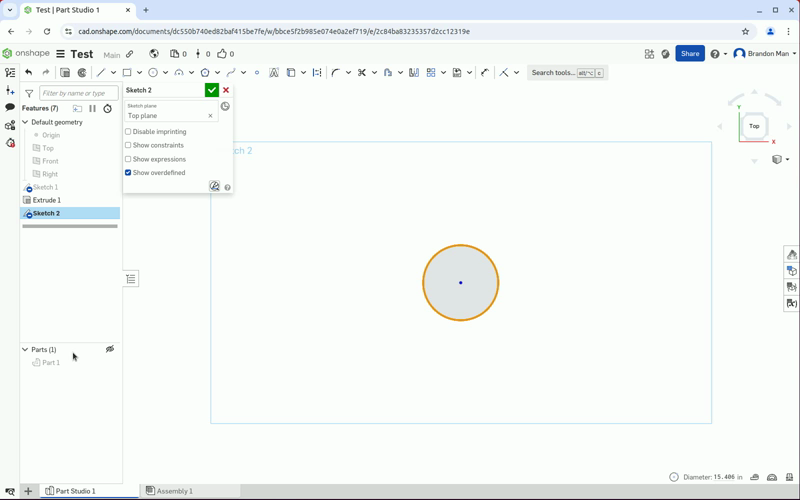
key(shift+e)
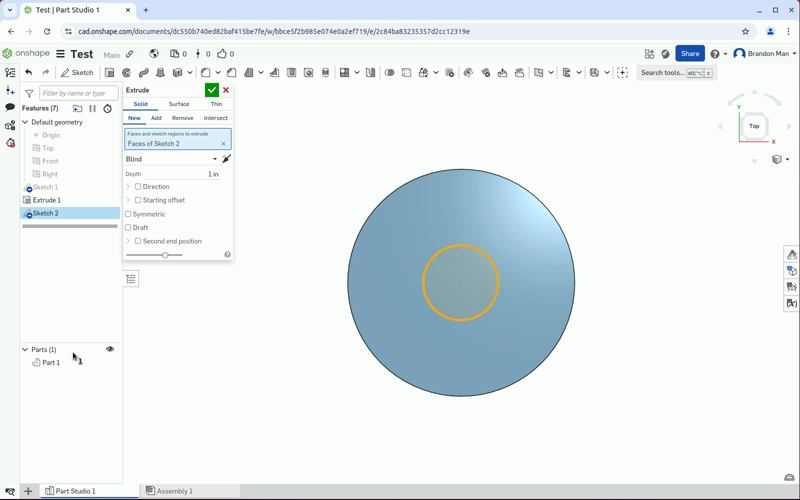
mouse_move(143, 106)
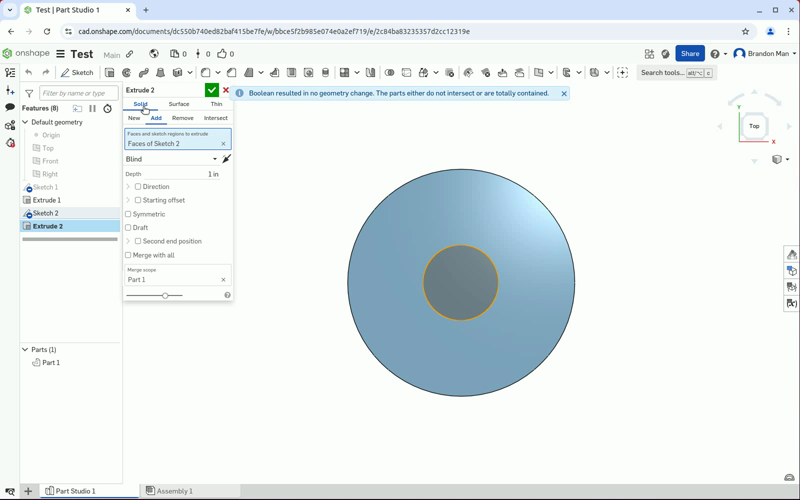
click(143, 106)
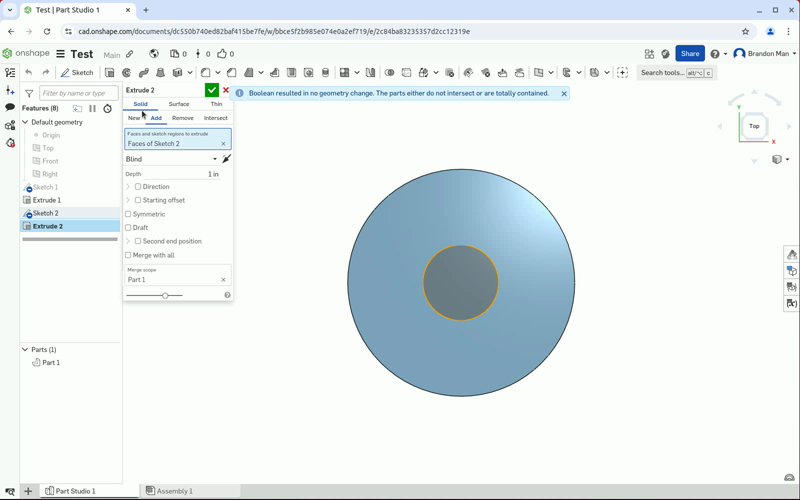
mouse_move(137, 120)
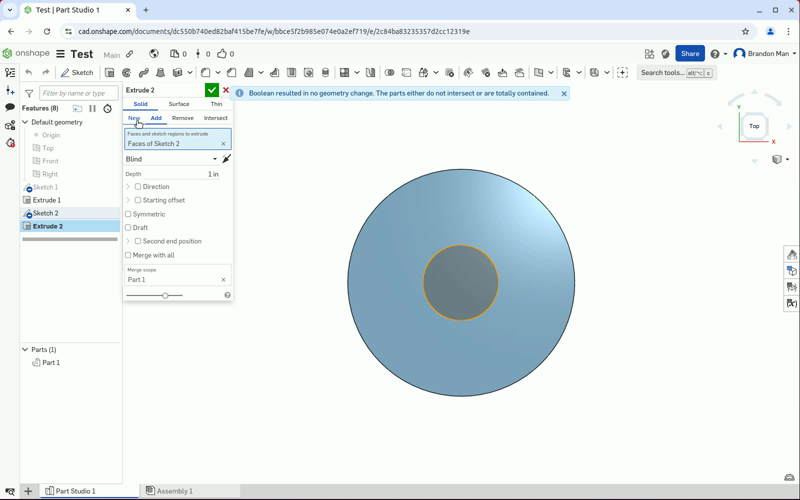
click(137, 120)
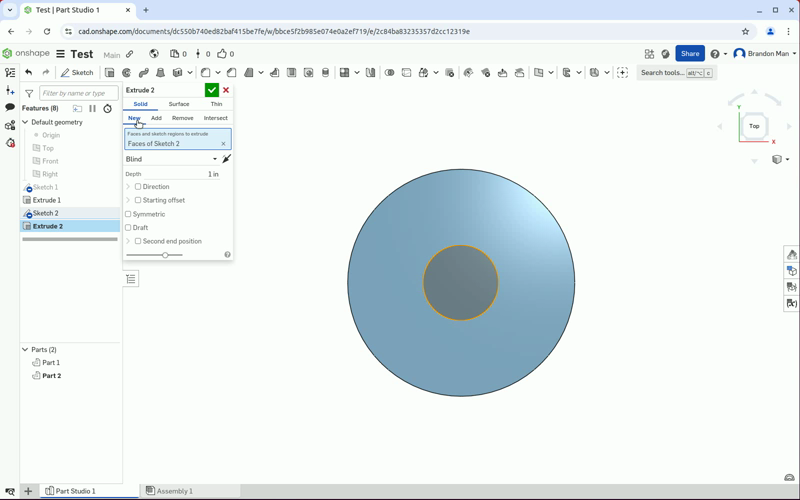
key(tab, 4)
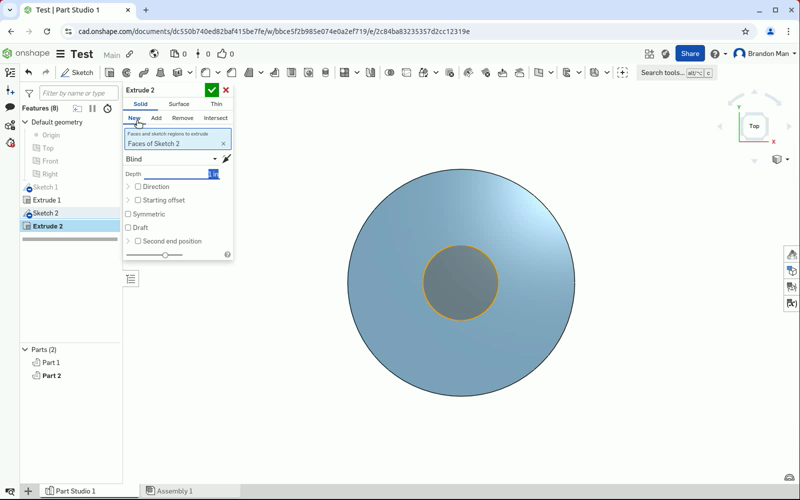
text(13.961)
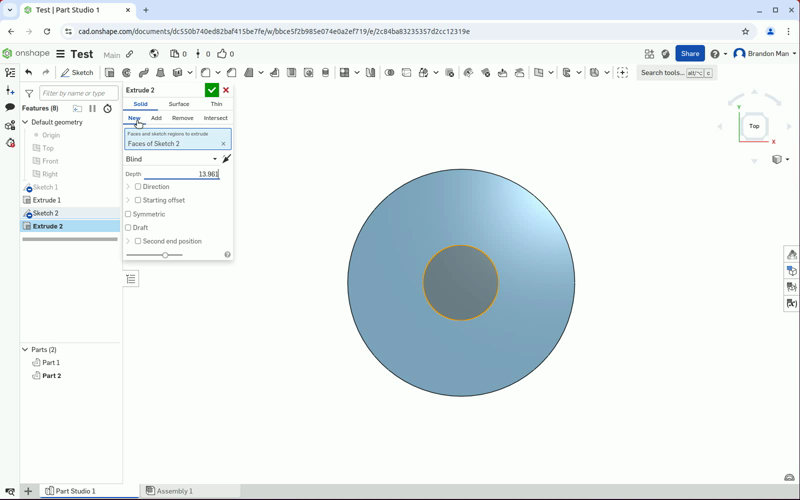
key(enter)
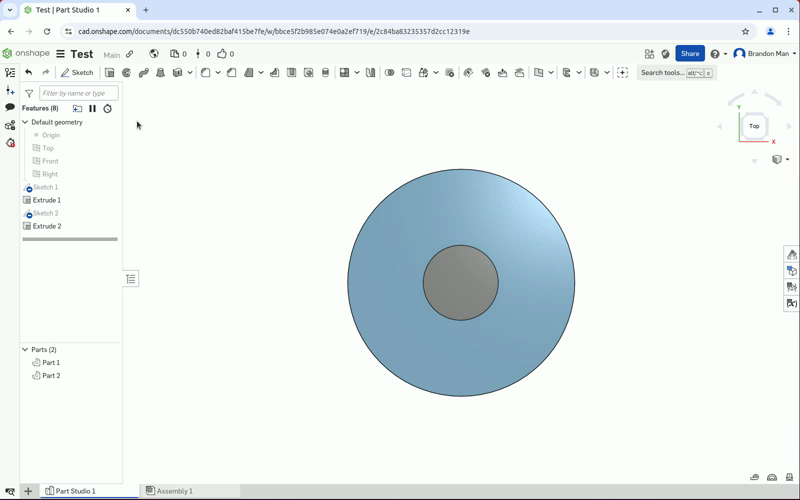
key(shift+h)
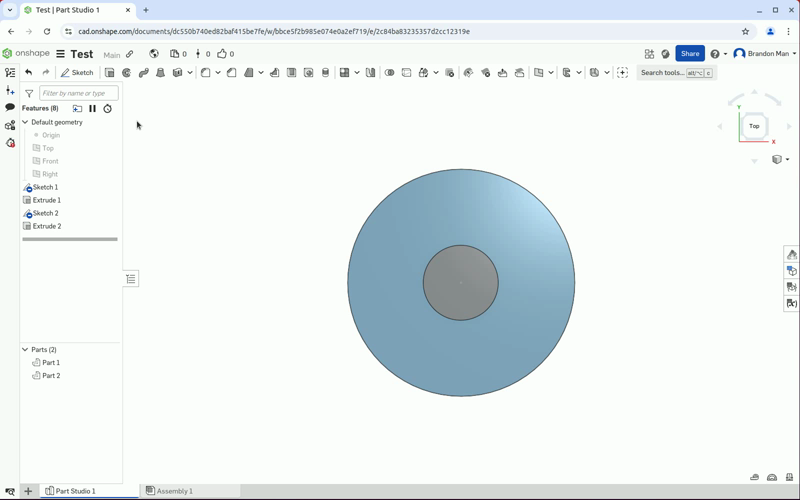
key(shift+h)
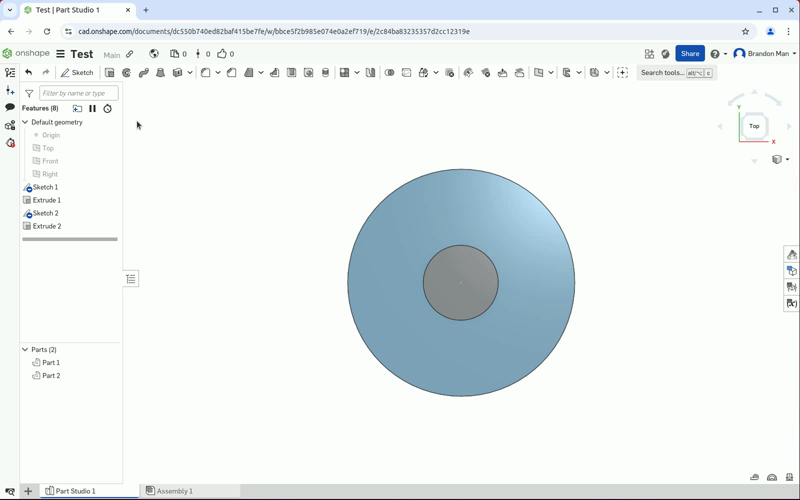
key(shift+7)
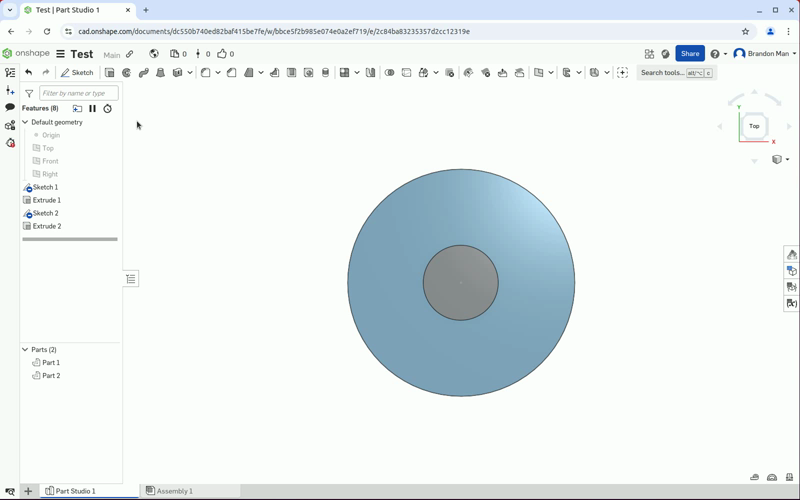
key(up, 3)
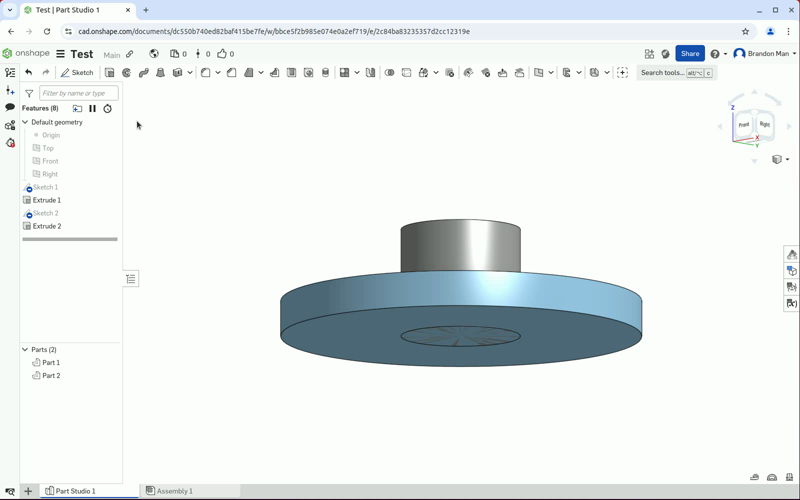
key(left, 3)
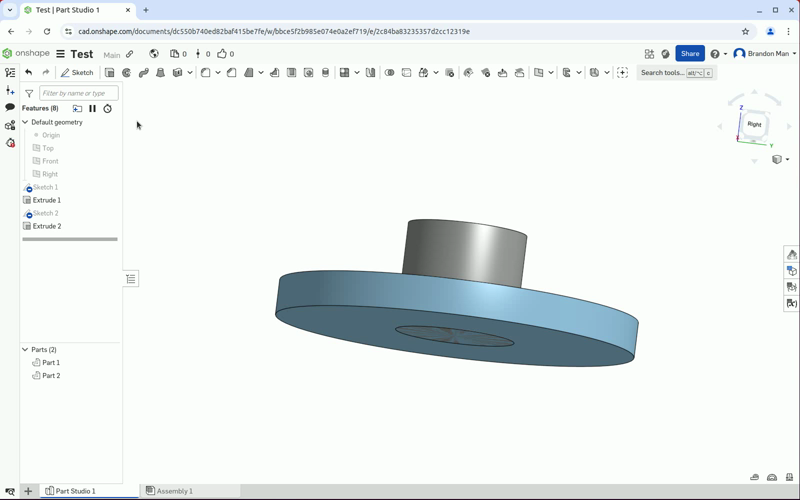
key(right, 3)
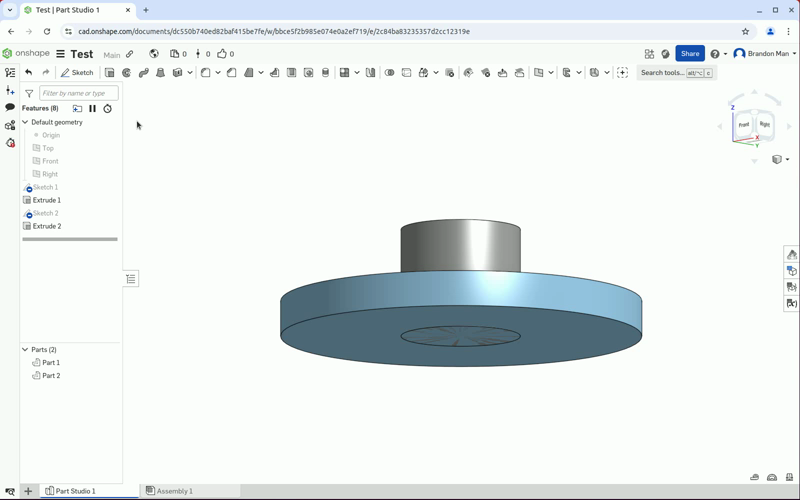
key(down, 3)
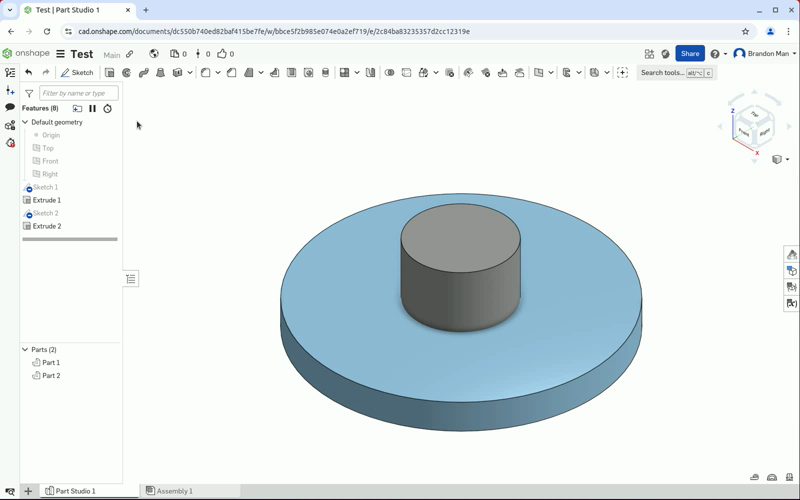
mouse_move(73, 189)
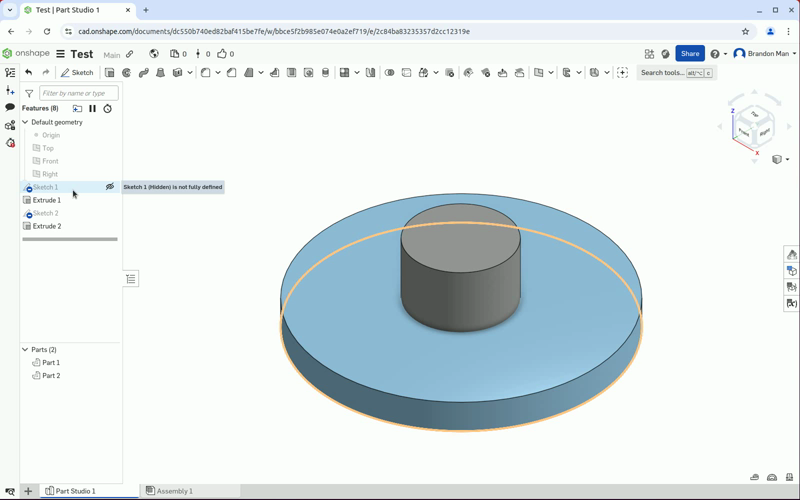
click(73, 189)